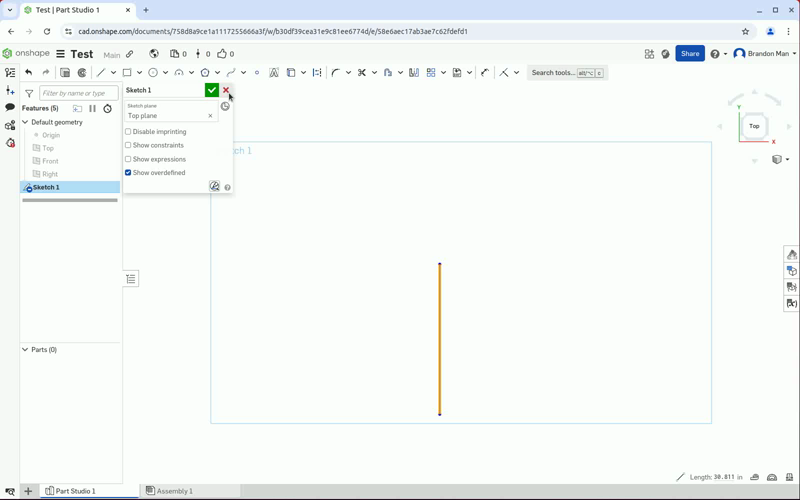
key(shift+h)
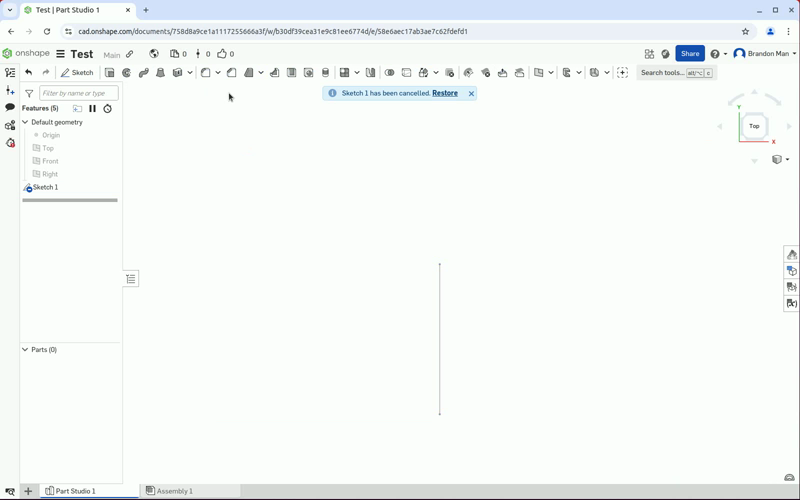
key(shift+s)
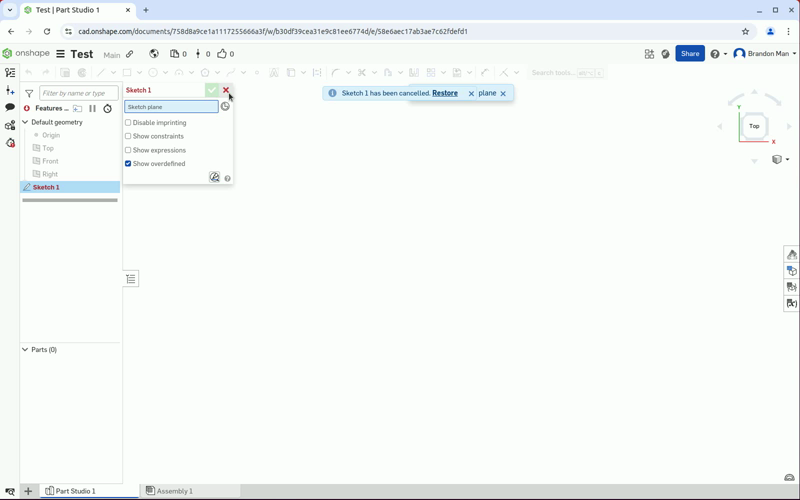
mouse_move(73, 150)
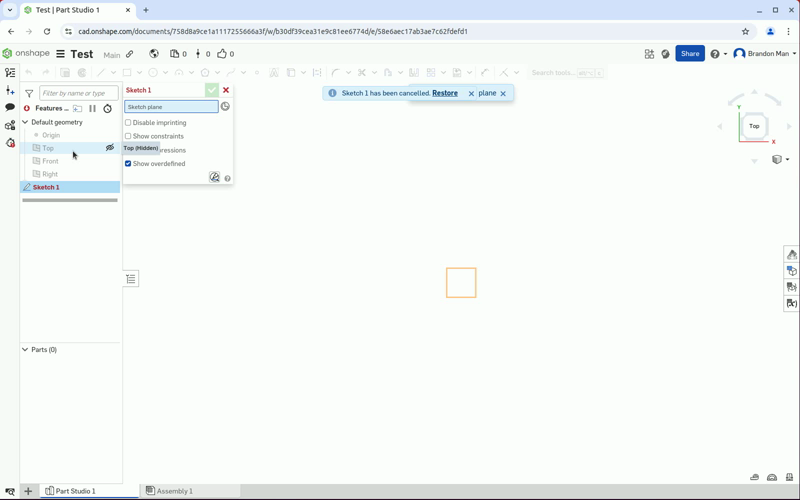
click(73, 150)
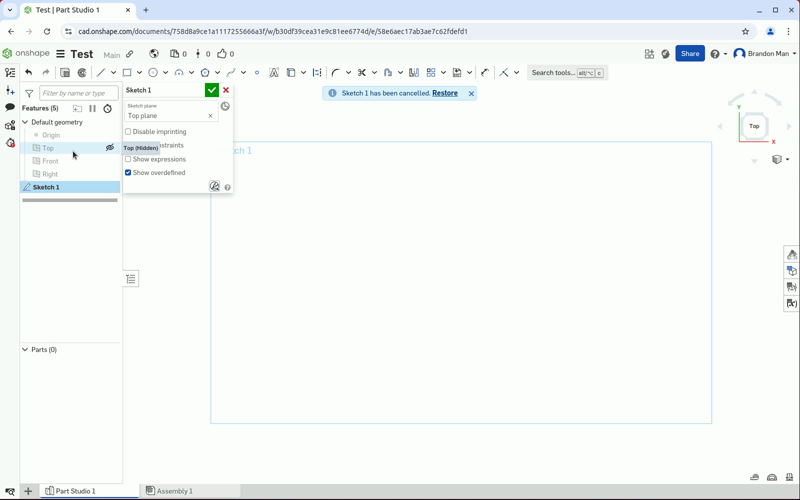
mouse_move(73, 352)
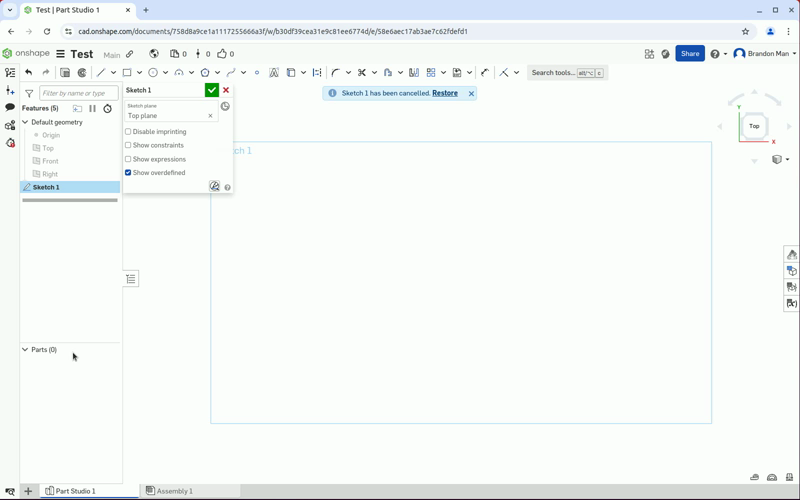
key(y)
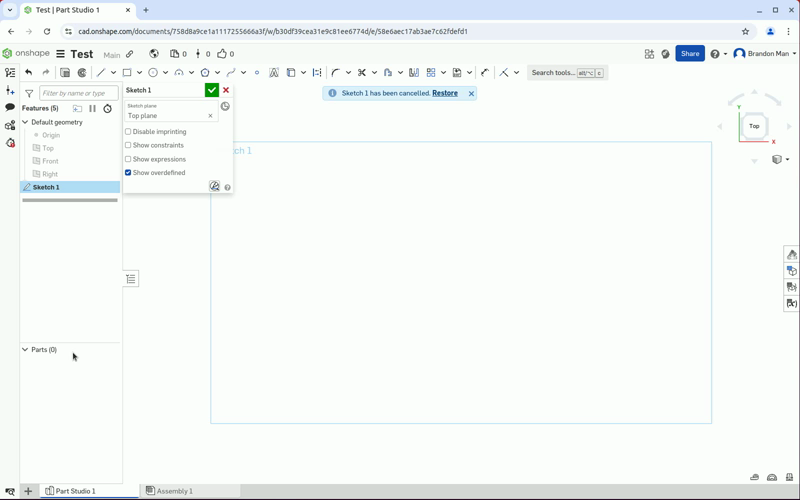
key(c)
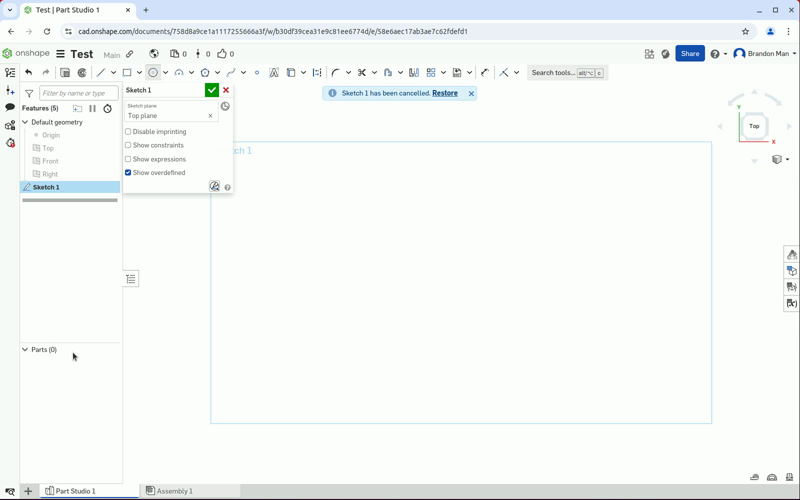
key_down(shift)
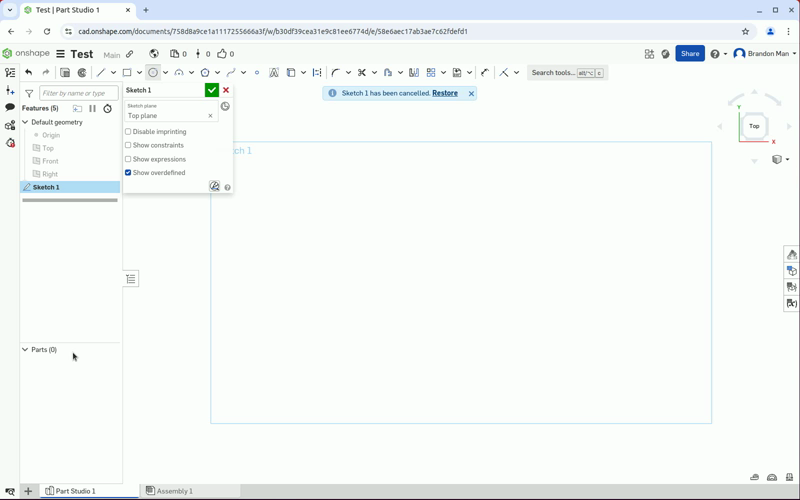
mouse_move(442, 275)
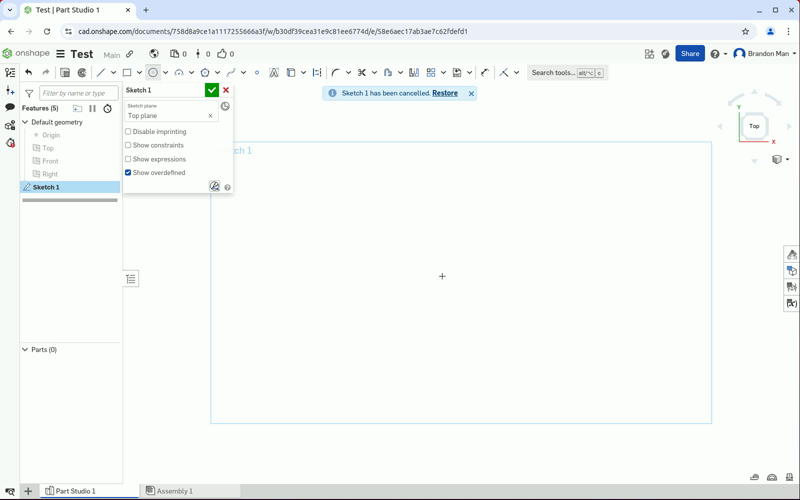
click(442, 275)
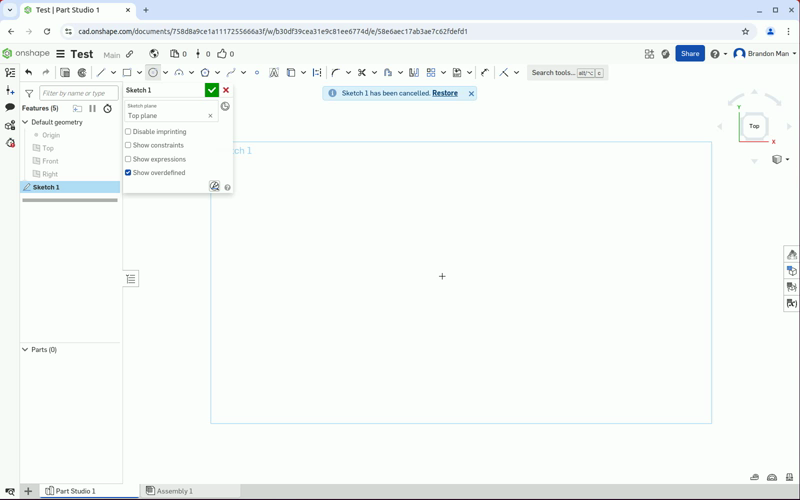
key_up(shift)
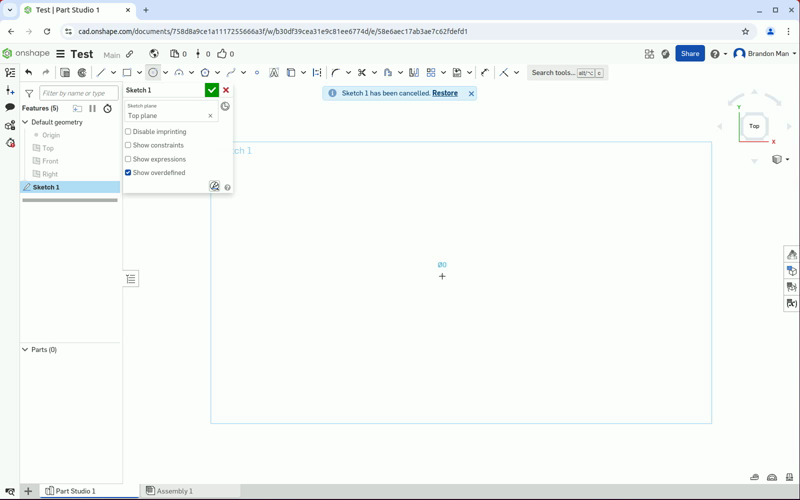
mouse_move(470, 275)
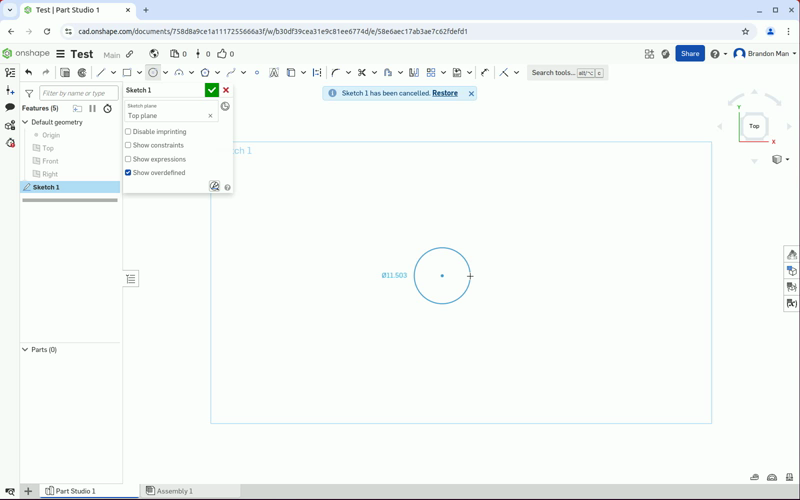
click(470, 275)
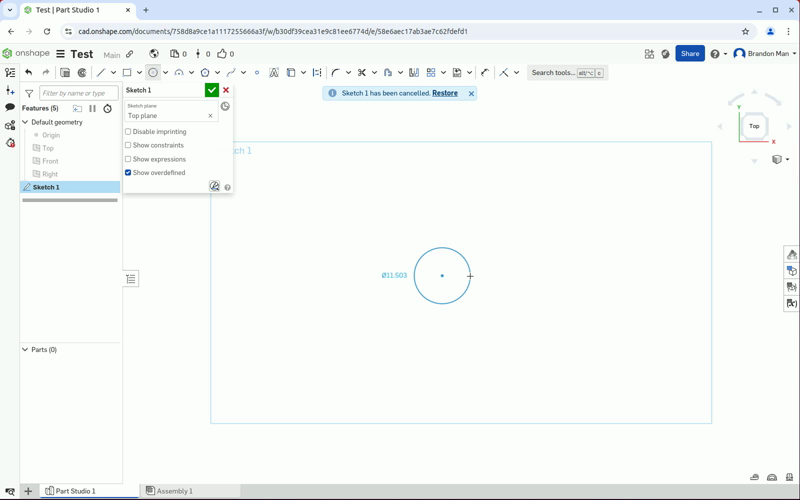
key(esc)
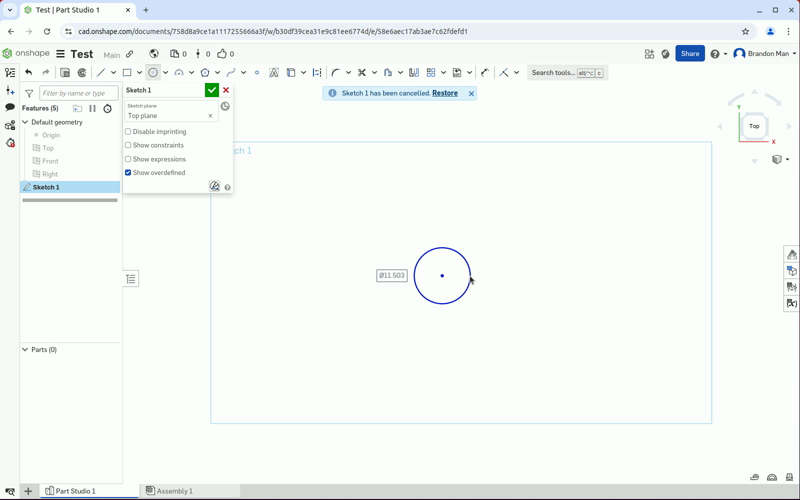
mouse_move(452, 298)
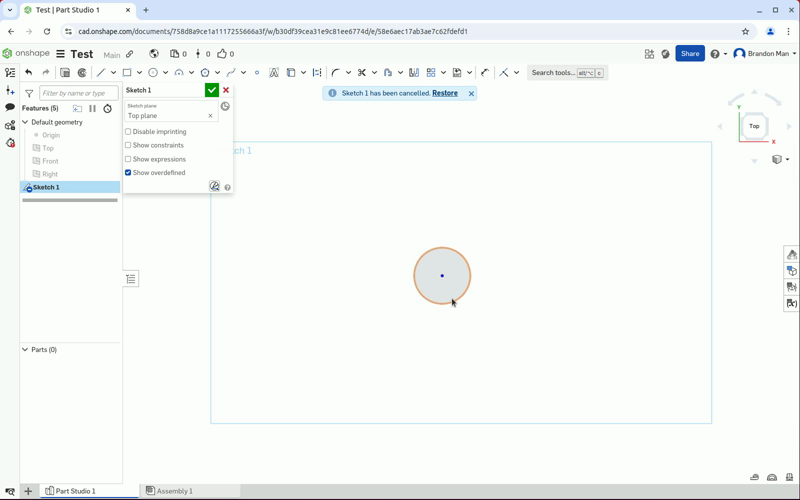
click(452, 298)
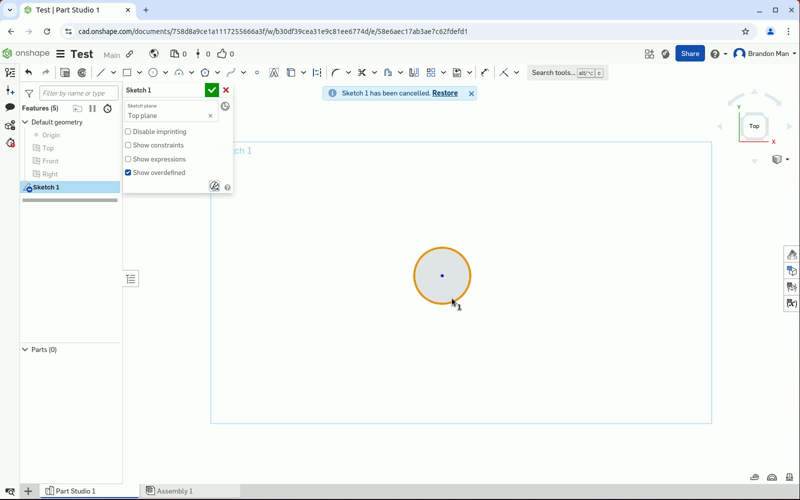
mouse_move(73, 352)
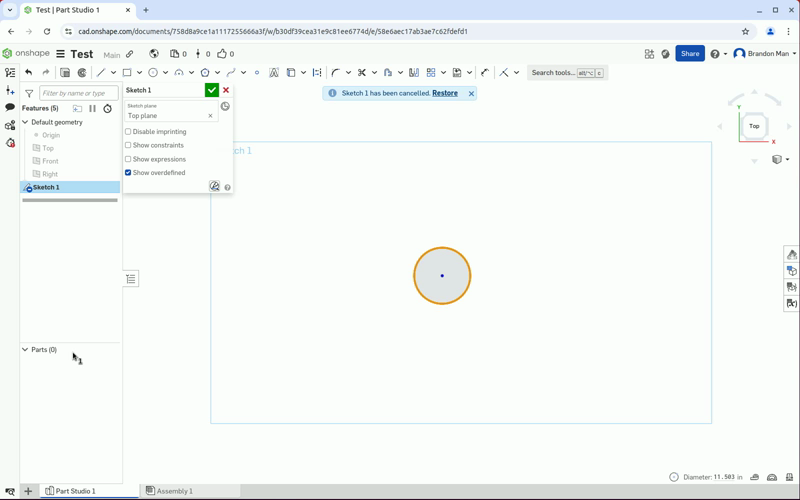
key(shift+y)
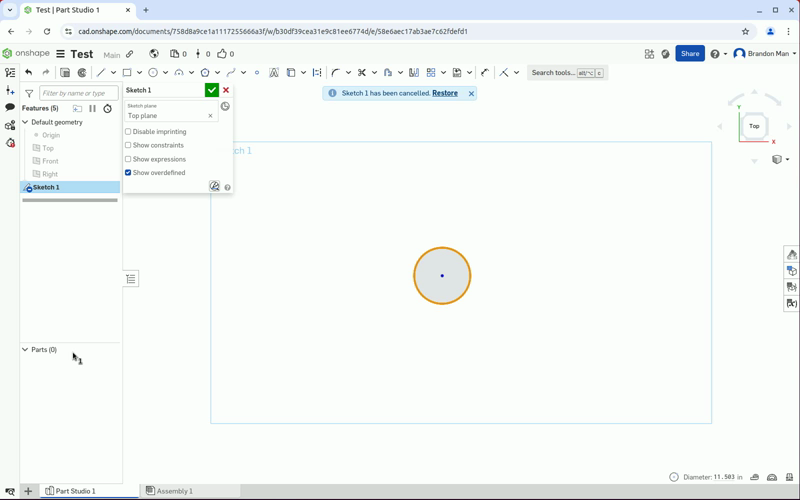
key(shift+e)
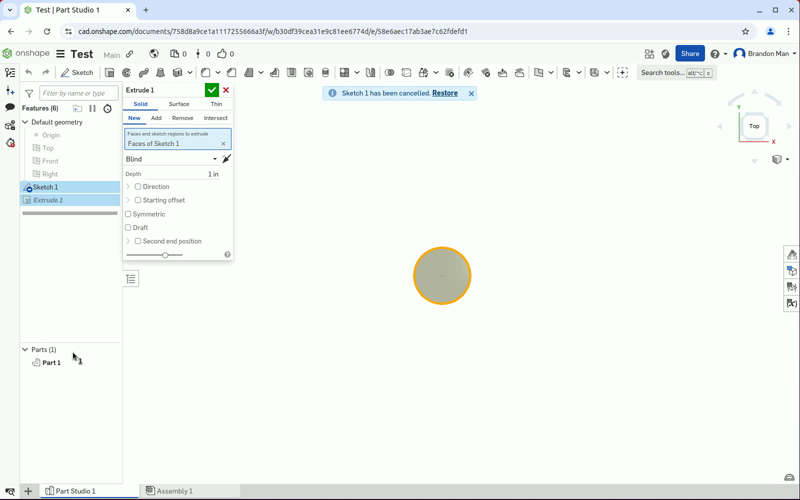
mouse_move(143, 106)
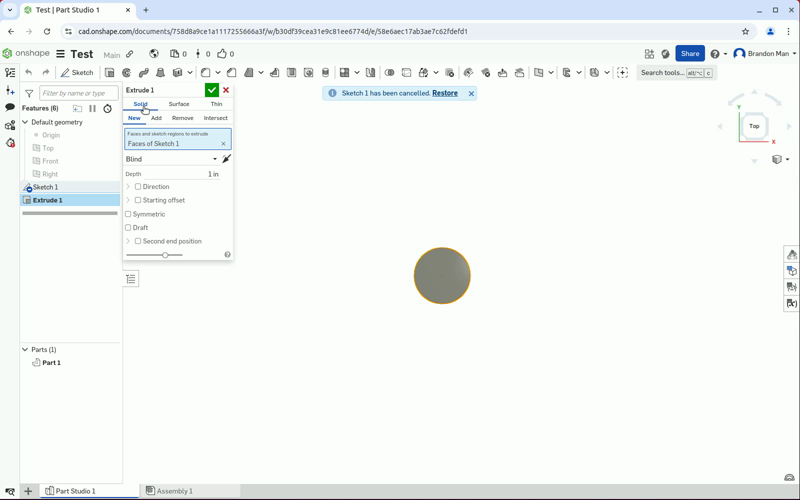
click(143, 106)
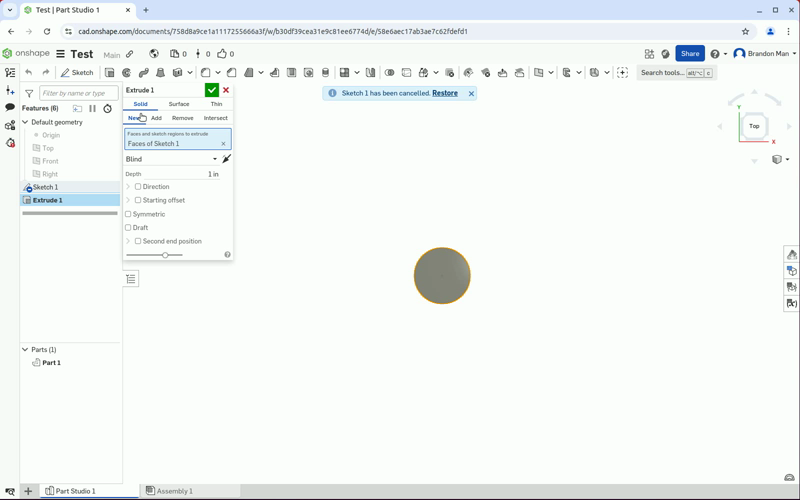
mouse_move(137, 120)
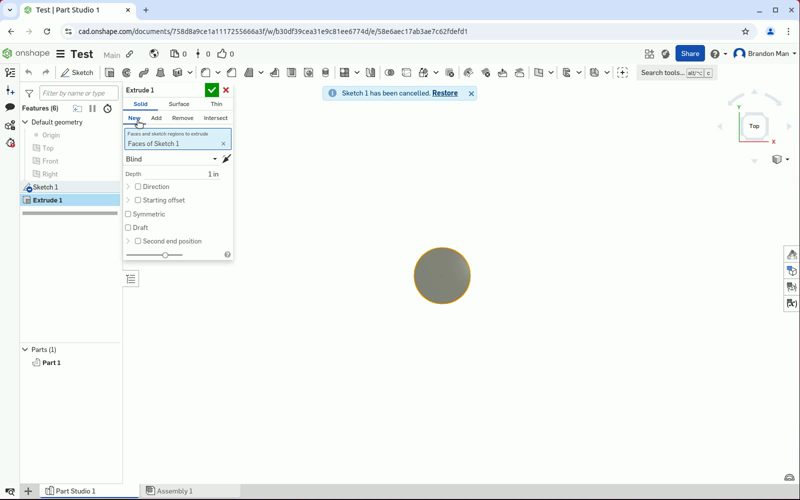
click(137, 120)
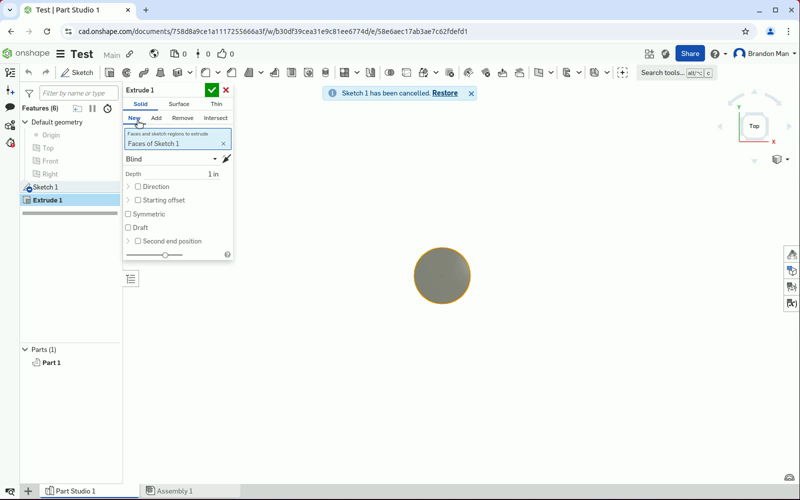
key(tab, 4)
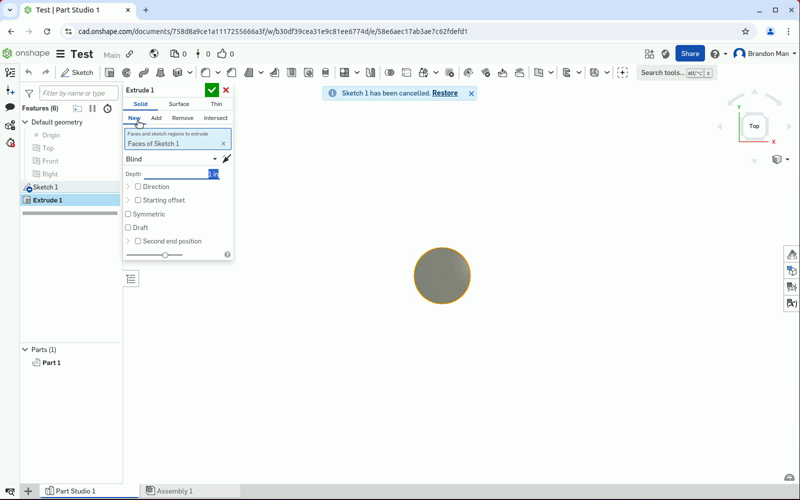
text(7.943)
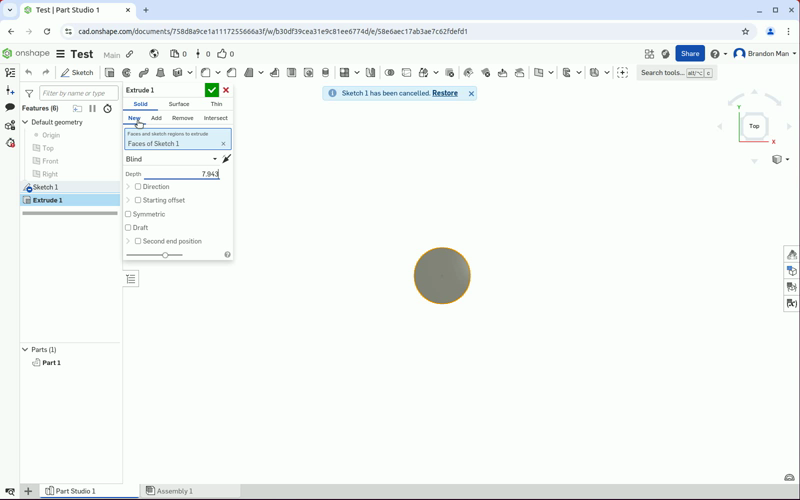
key(enter)
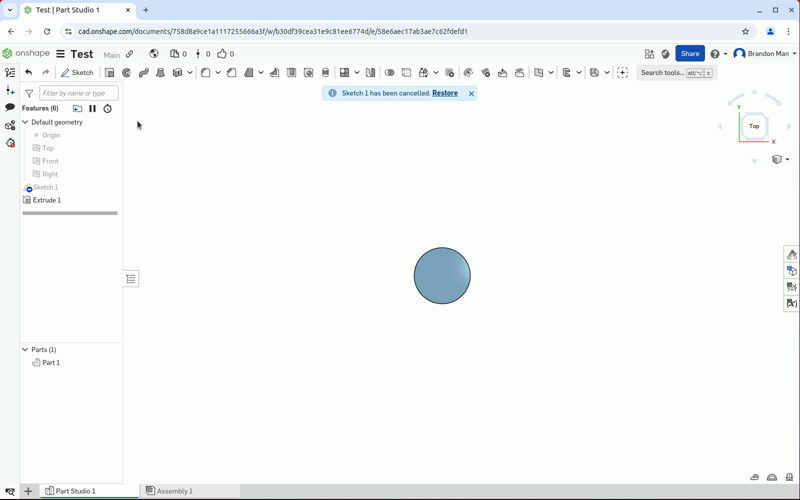
key(shift+h)
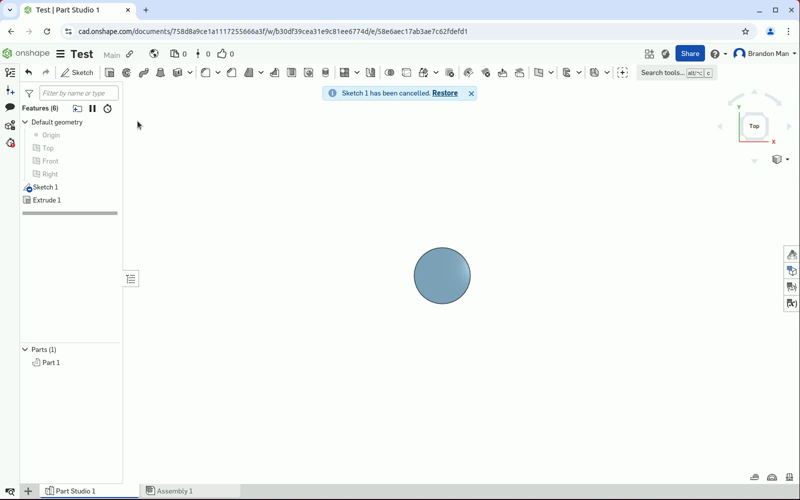
key(shift+h)
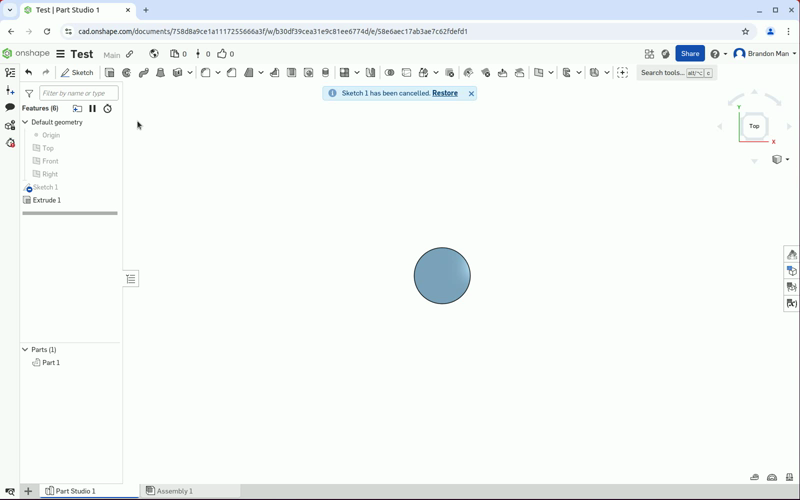
mouse_move(73, 189)
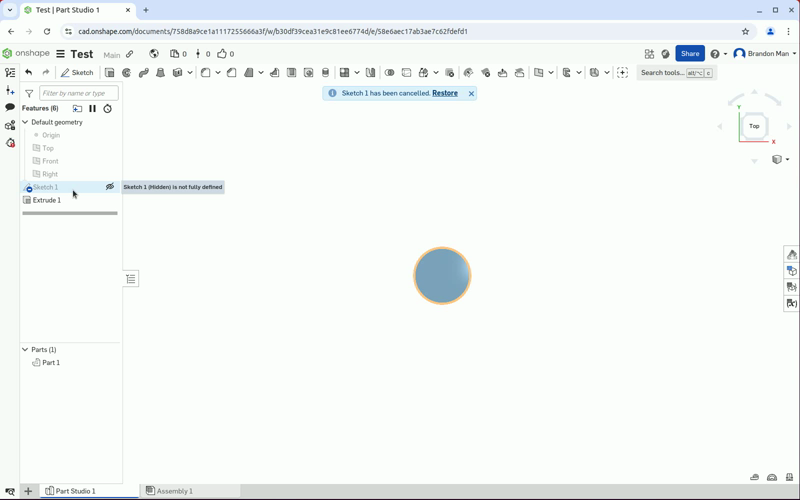
click(73, 189)
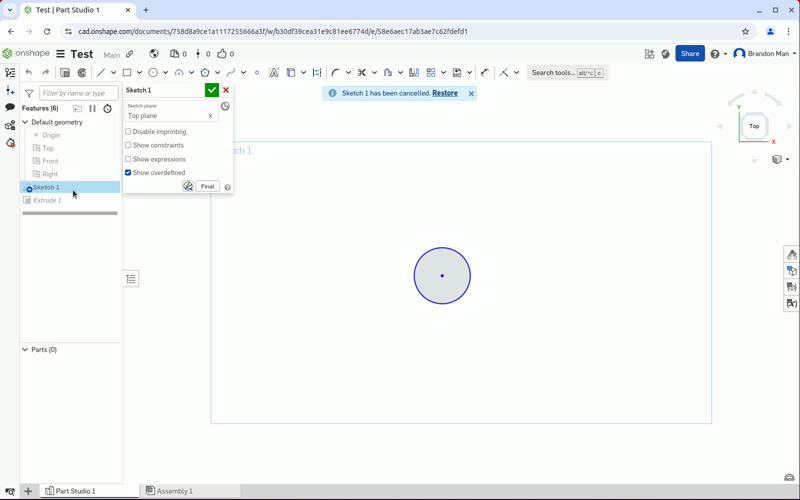
mouse_move(229, 92)
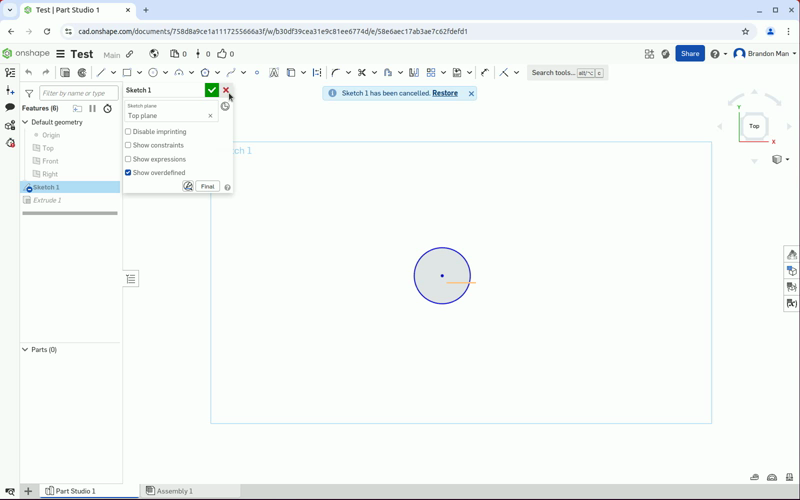
click(229, 92)
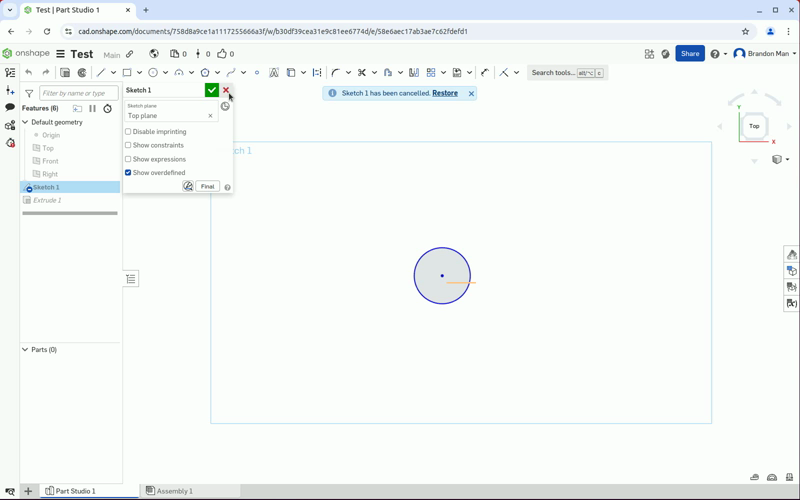
key(shift+s)
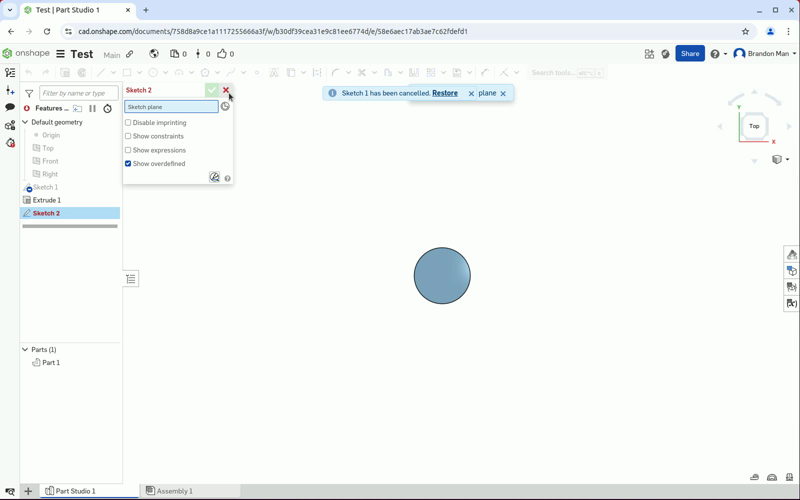
mouse_move(73, 150)
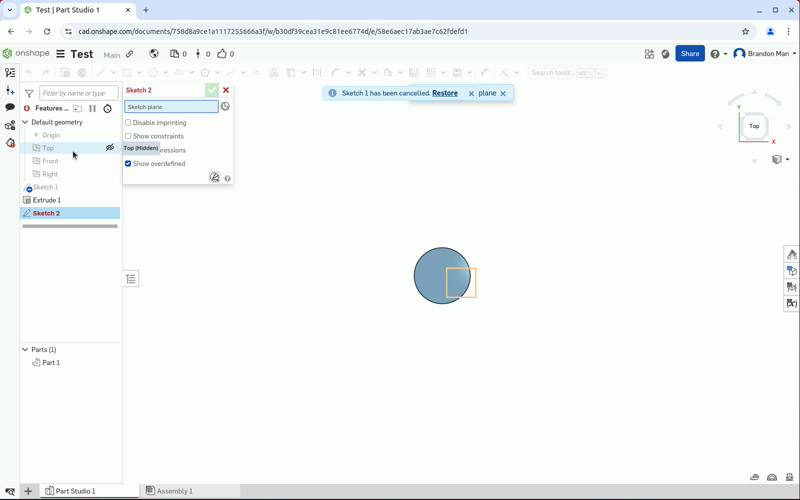
click(73, 150)
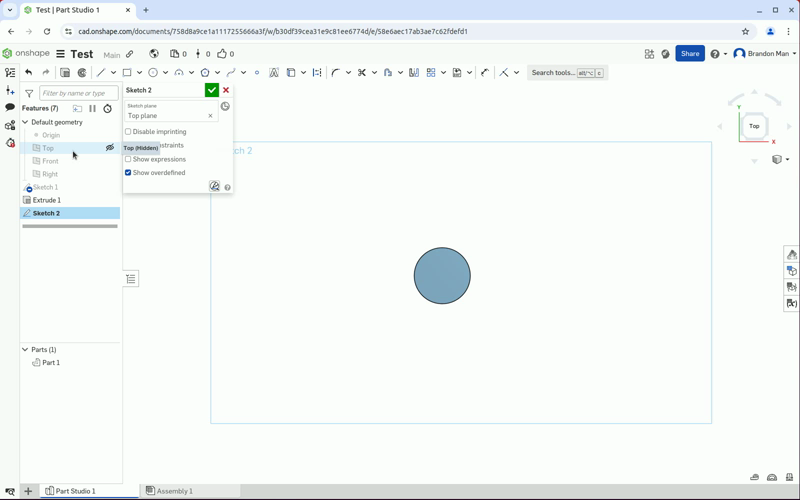
mouse_move(73, 352)
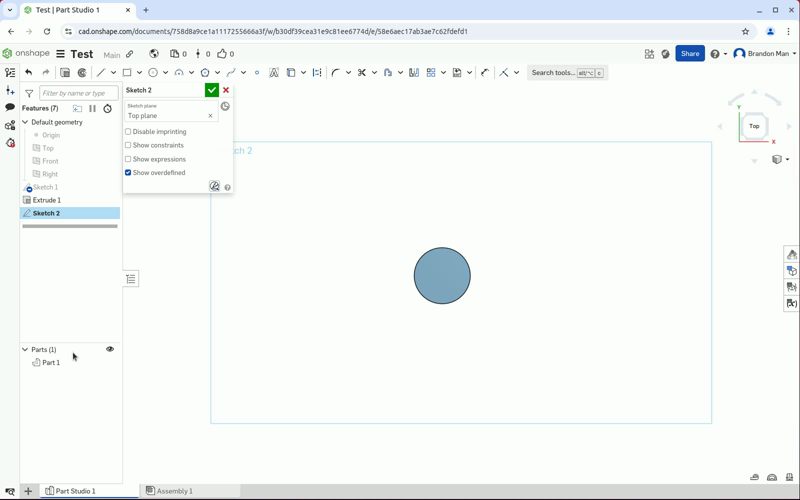
key(y)
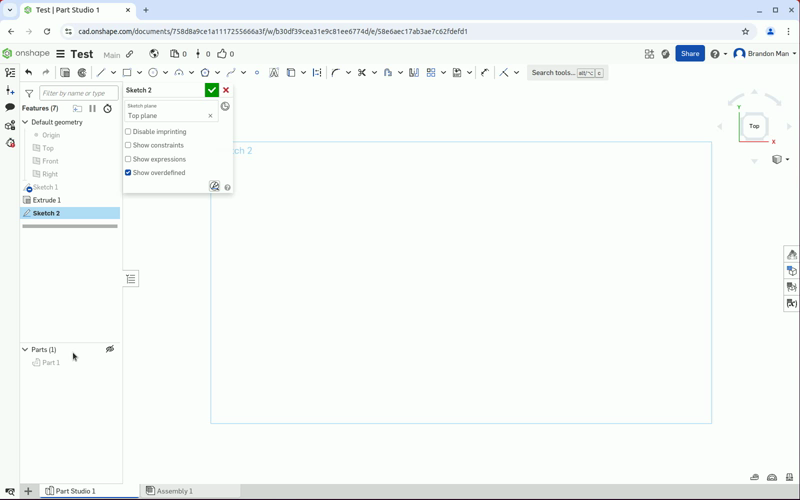
key(c)
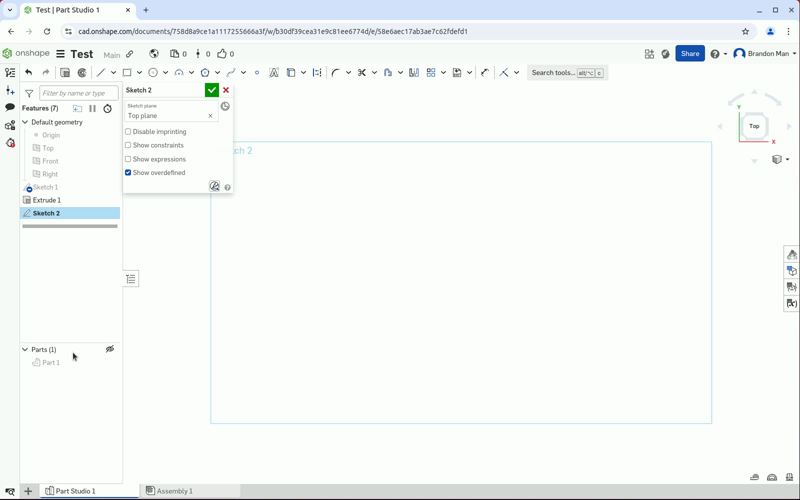
key_down(shift)
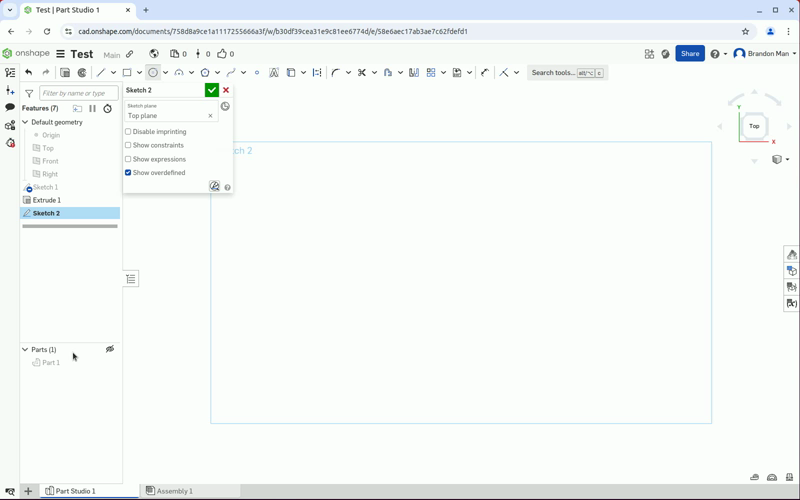
mouse_move(543, 282)
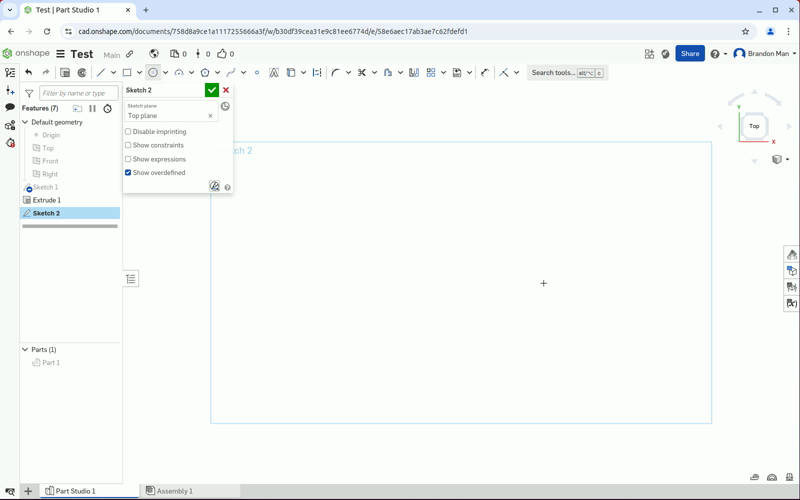
click(543, 282)
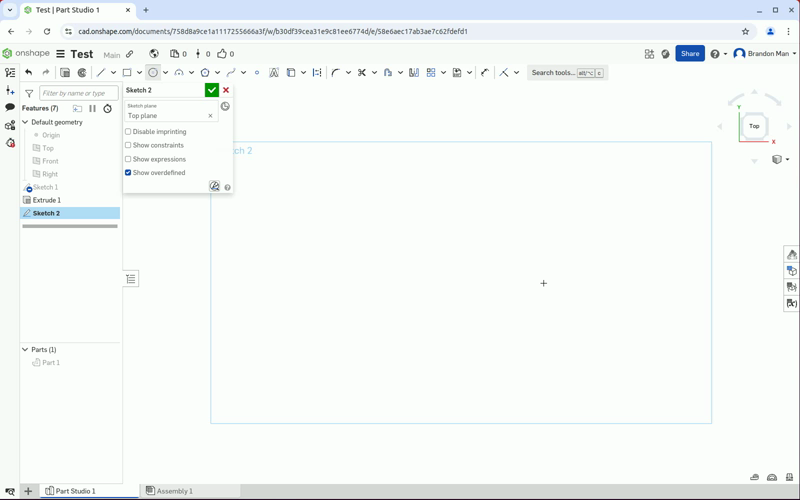
key_up(shift)
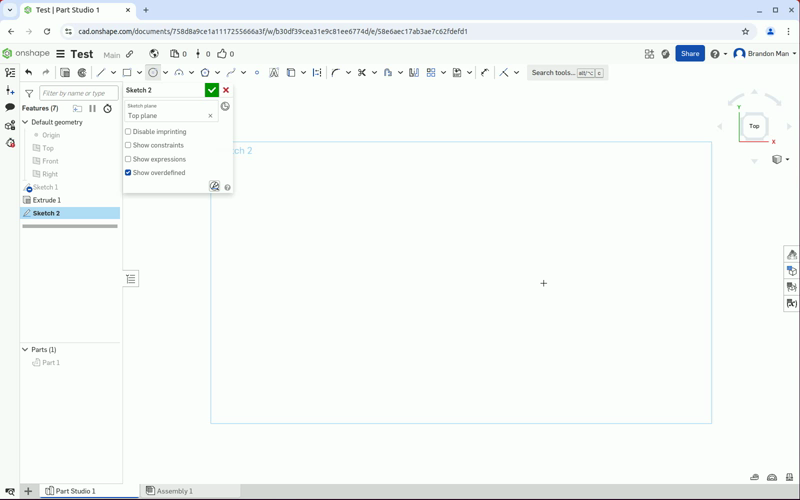
mouse_move(573, 282)
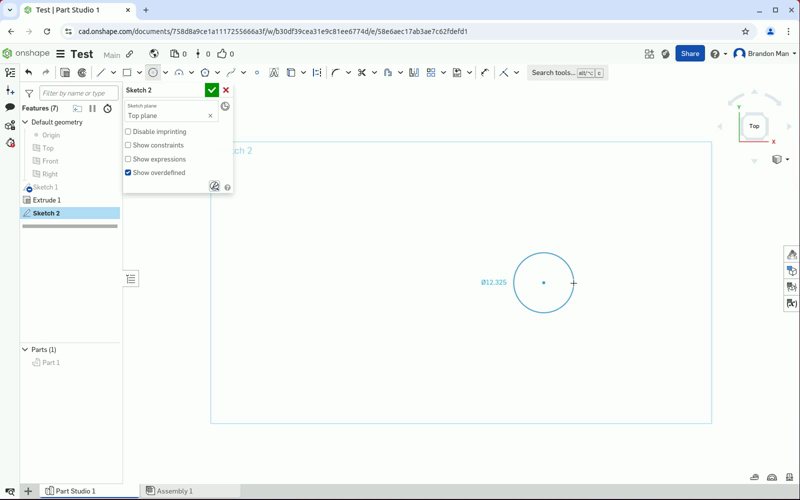
click(573, 282)
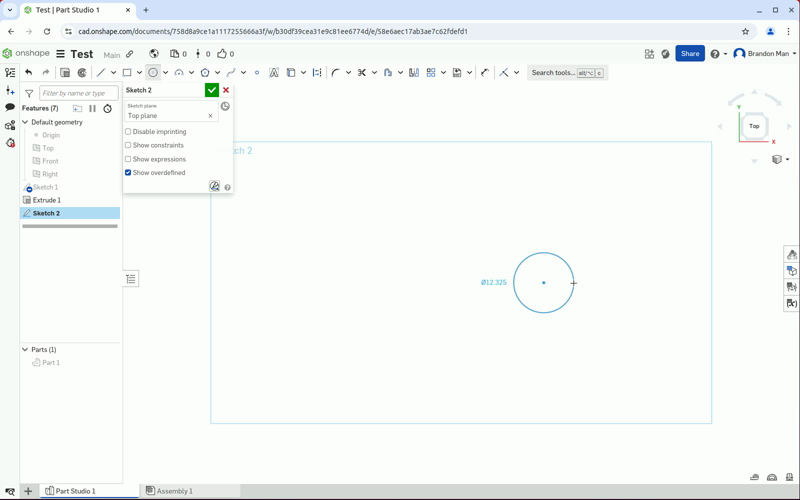
key(esc)
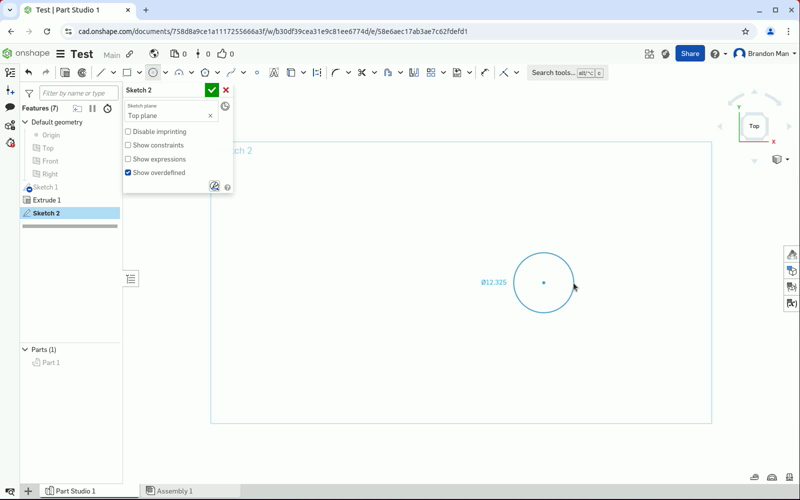
mouse_move(535, 256)
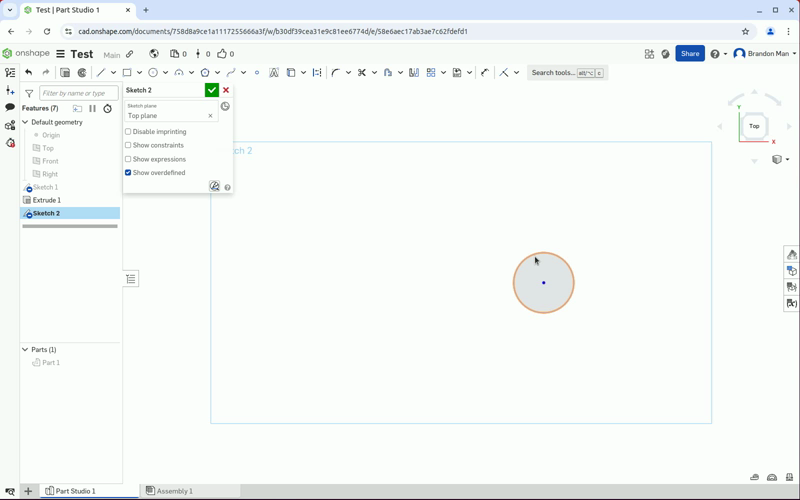
click(535, 256)
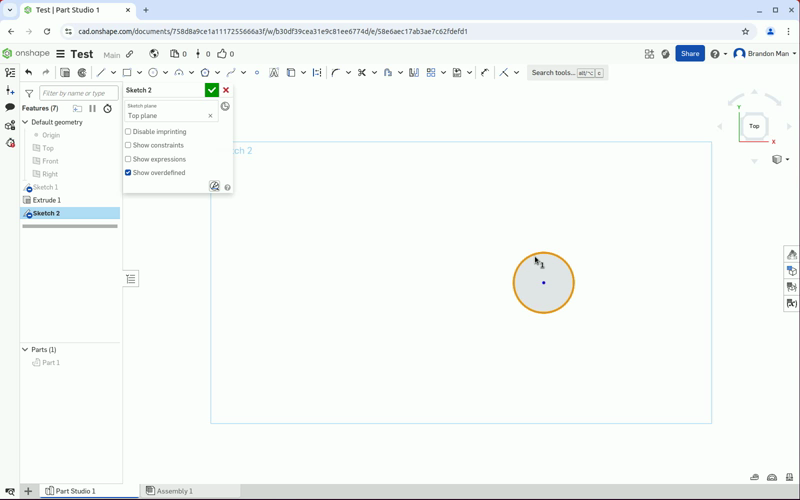
mouse_move(73, 352)
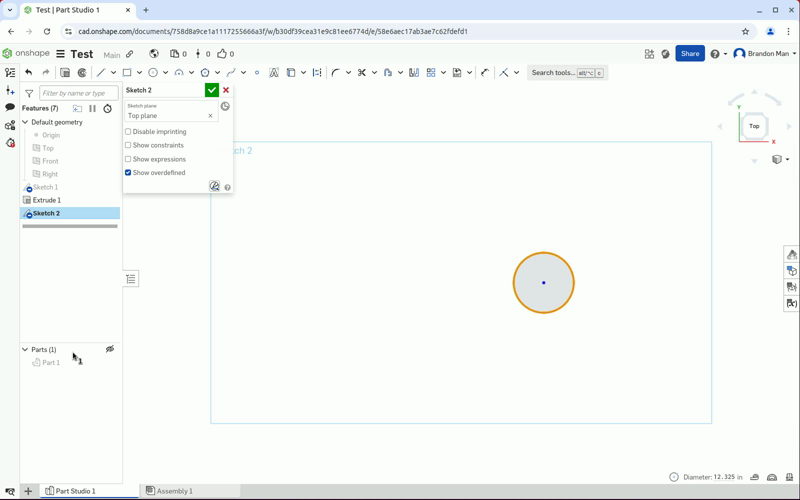
key(shift+y)
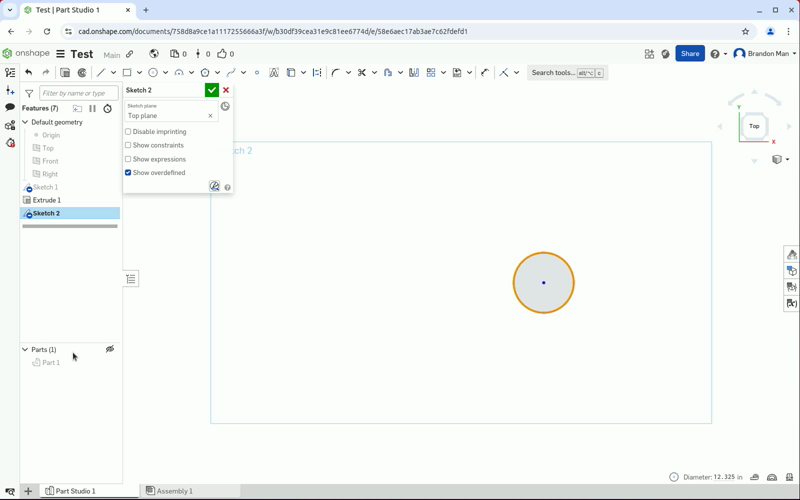
key(shift+e)
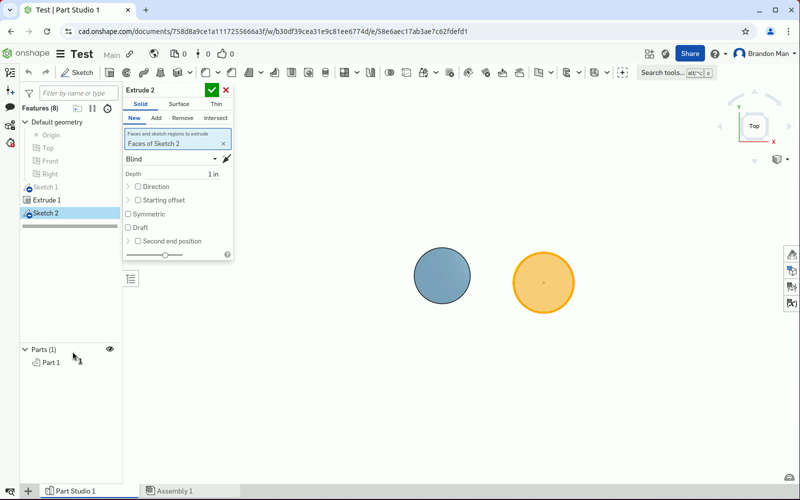
mouse_move(143, 106)
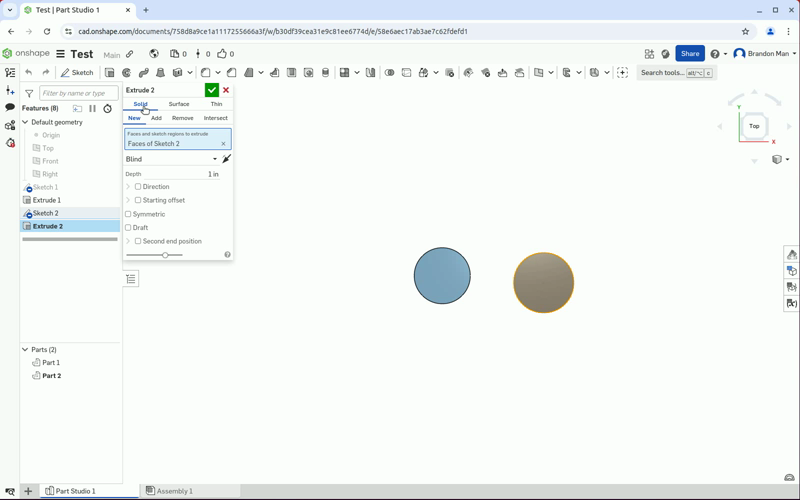
click(143, 106)
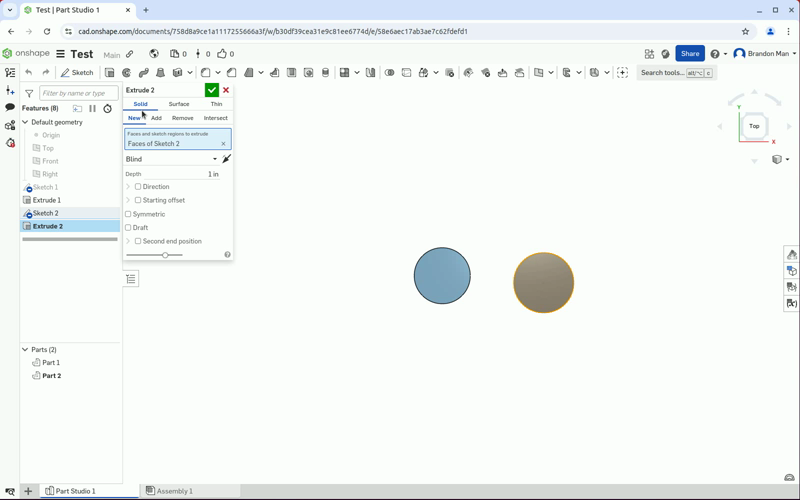
mouse_move(137, 120)
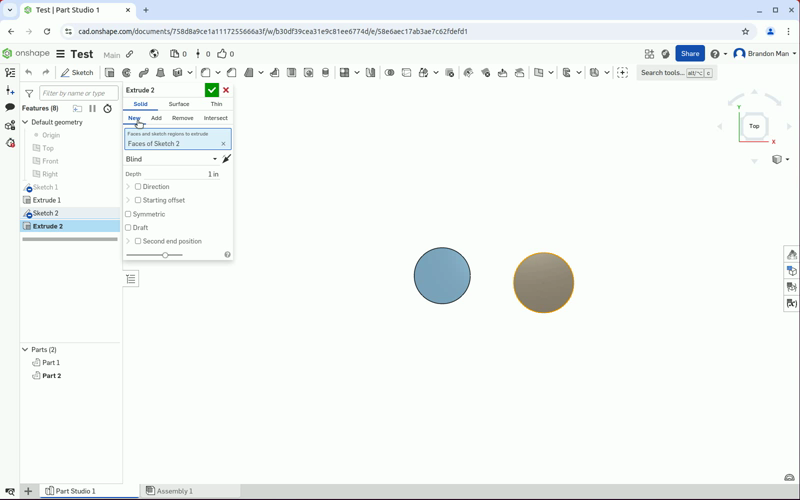
click(137, 120)
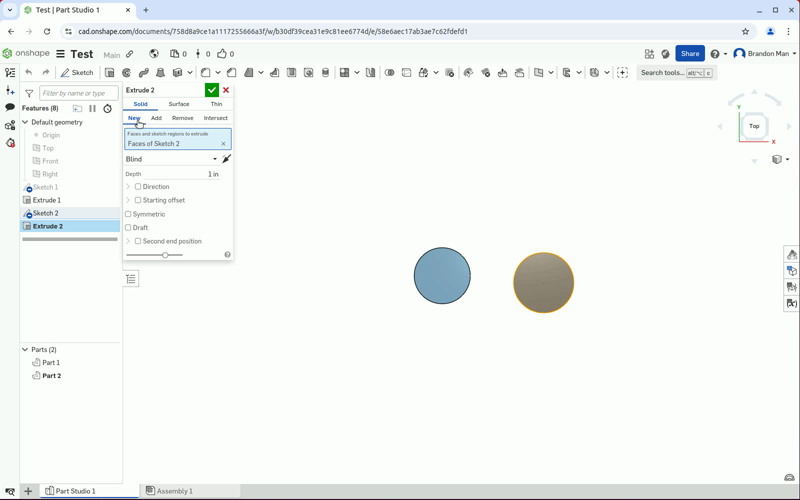
key(tab, 4)
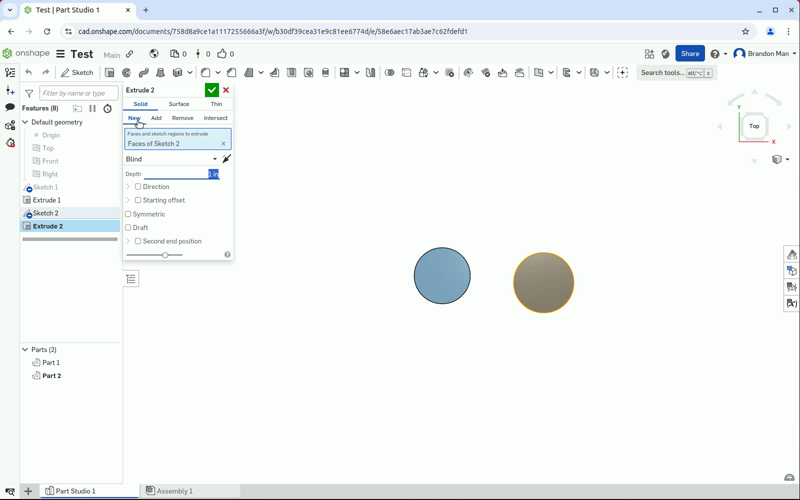
text(14.924)
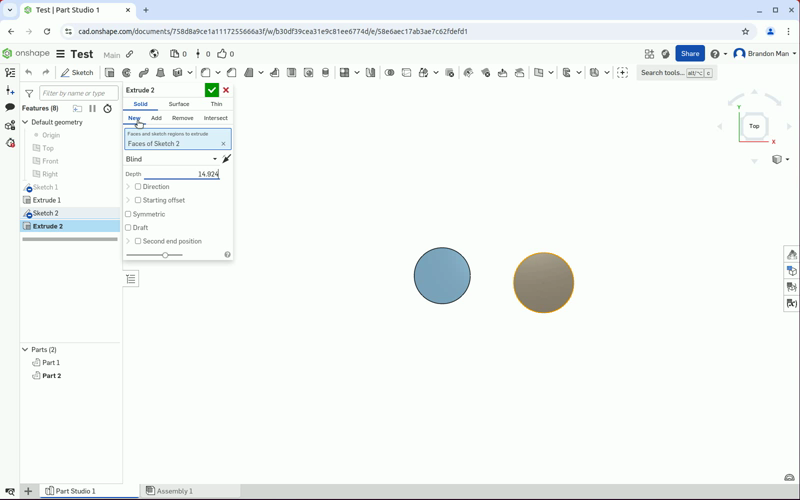
key(enter)
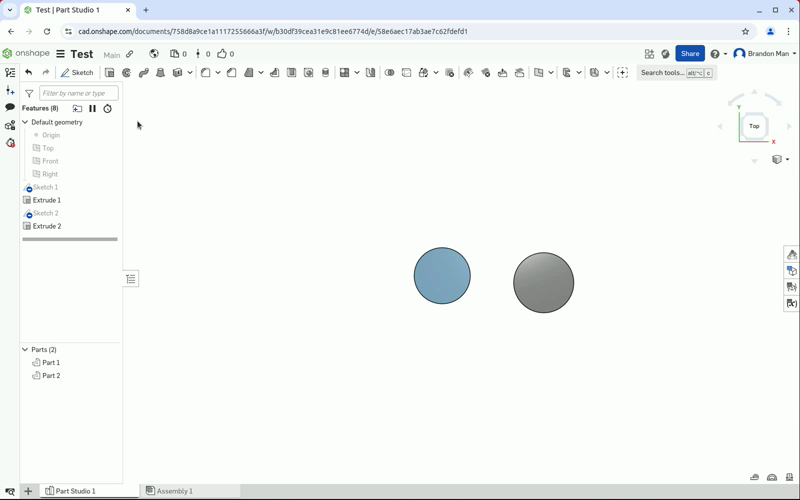
key(shift+h)
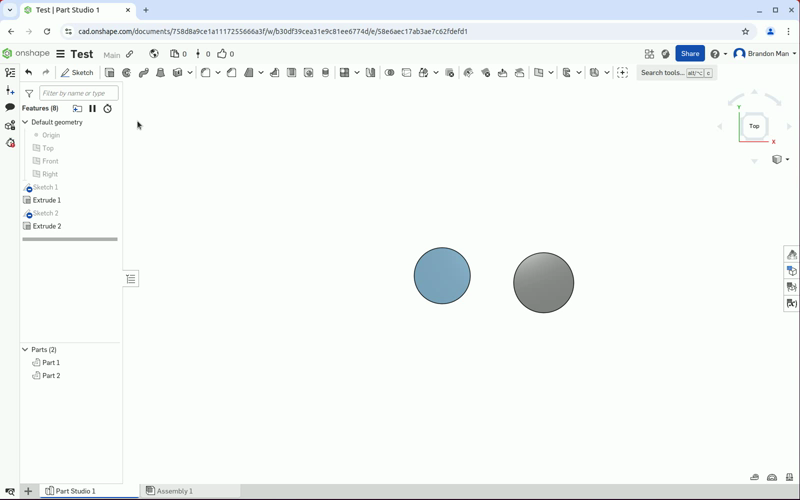
key(shift+h)
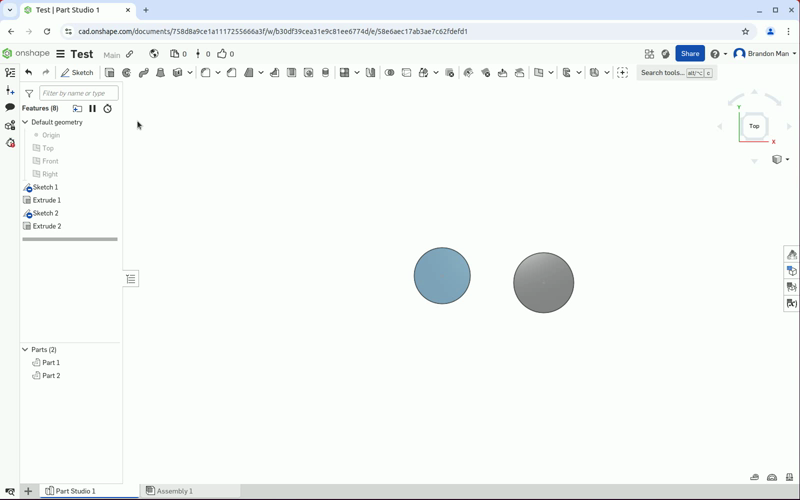
key(shift+7)
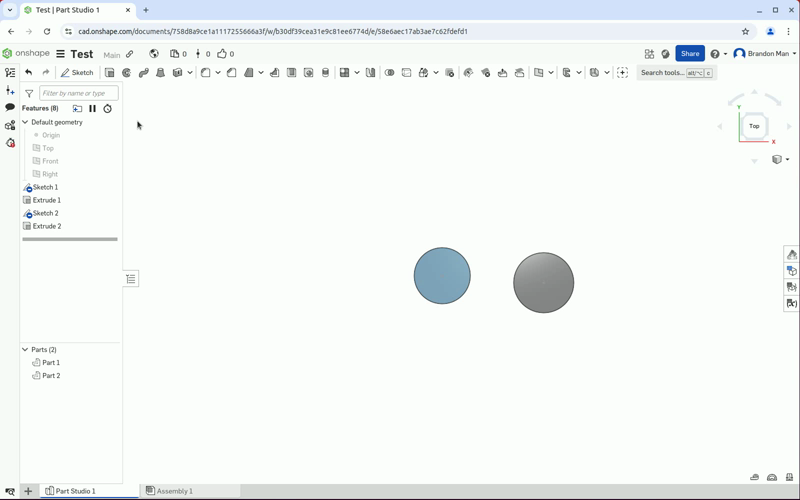
key(up, 3)
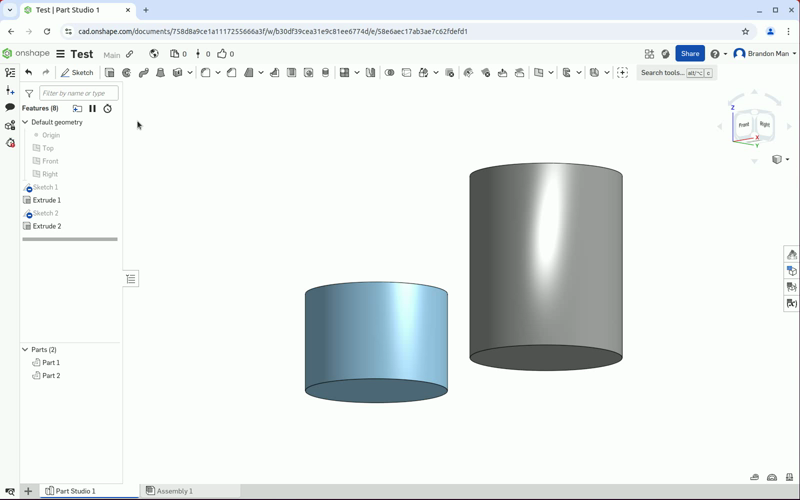
key(left, 3)
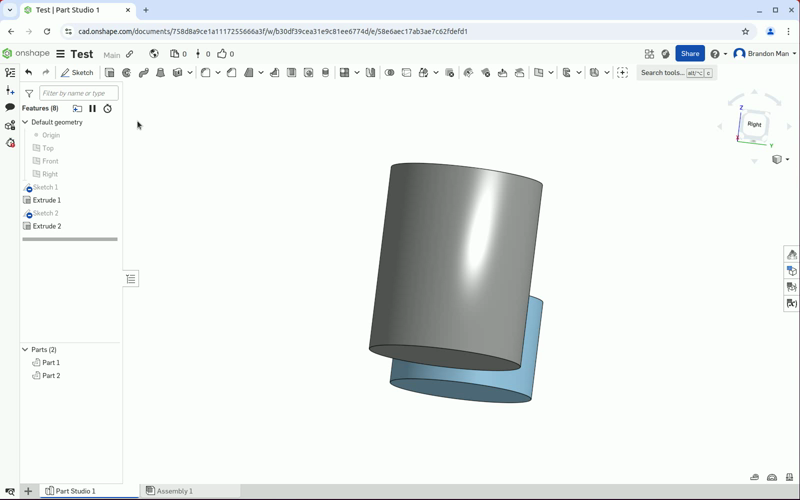
key(right, 3)
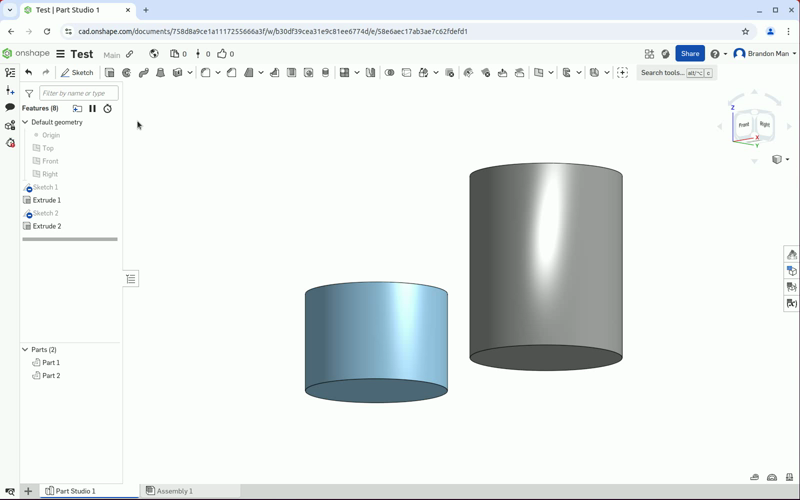
key(down, 3)
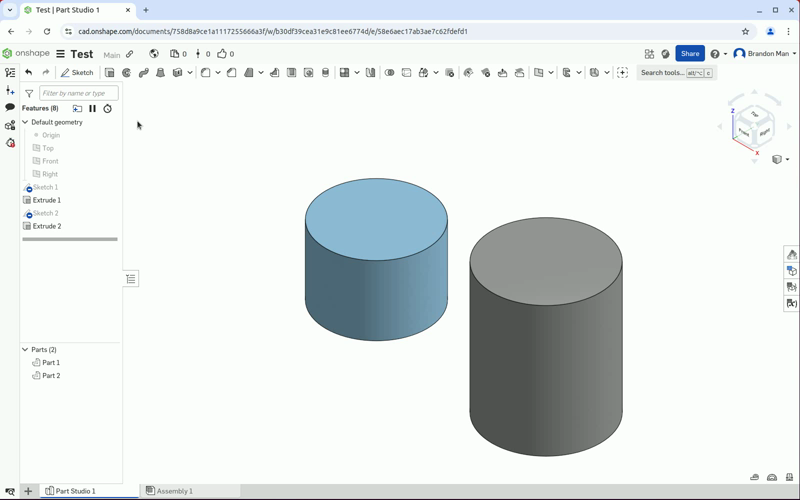
mouse_move(73, 189)
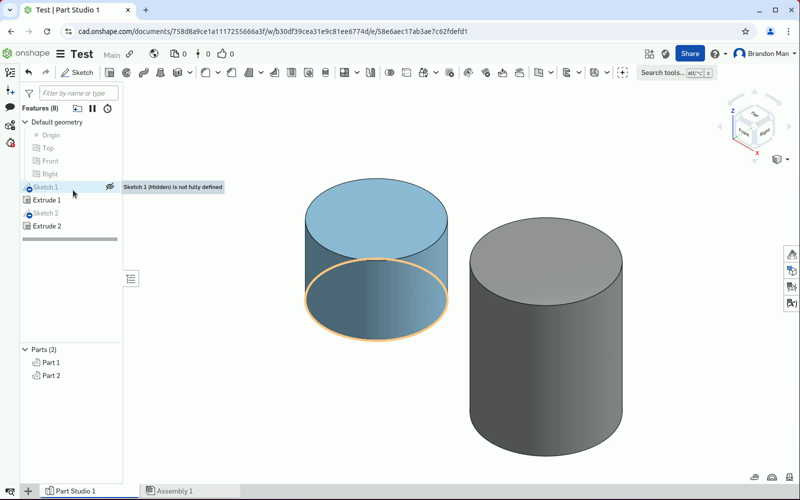
click(73, 189)